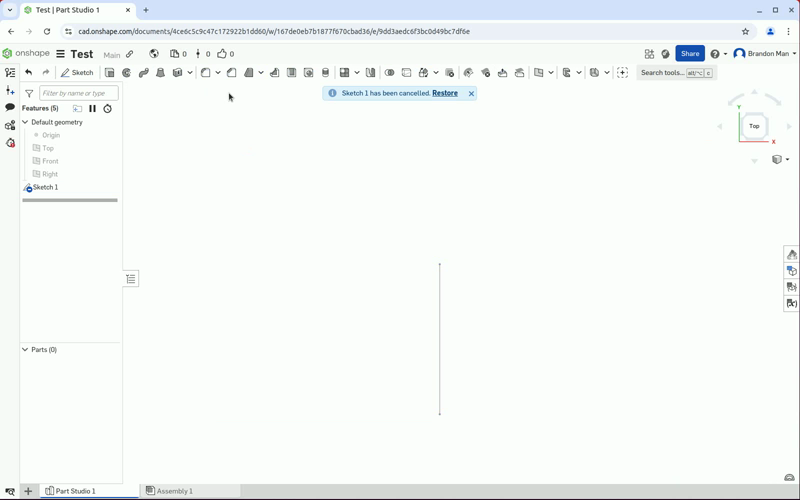
key(shift+h)
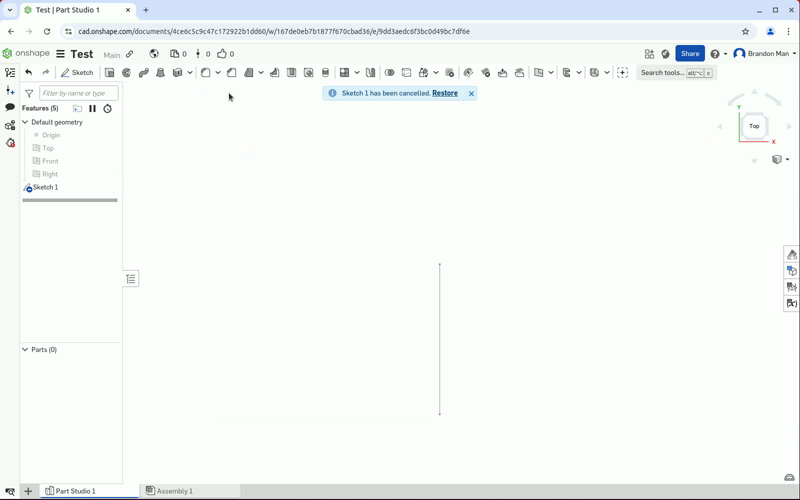
key(shift+s)
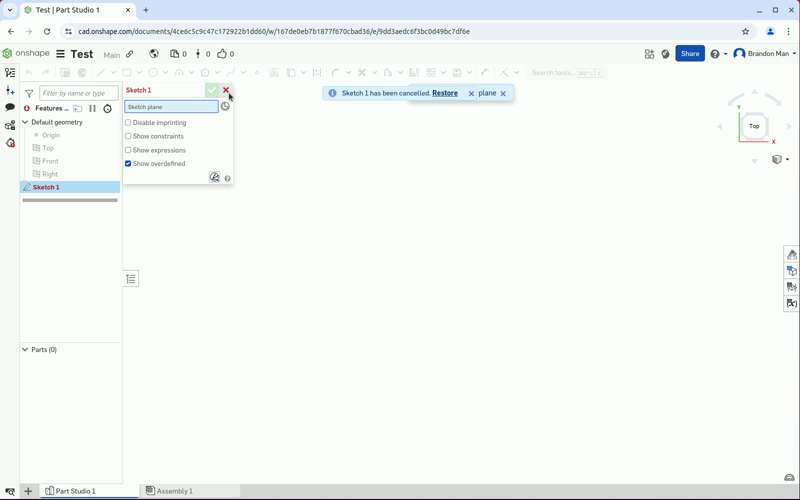
mouse_move(73, 150)
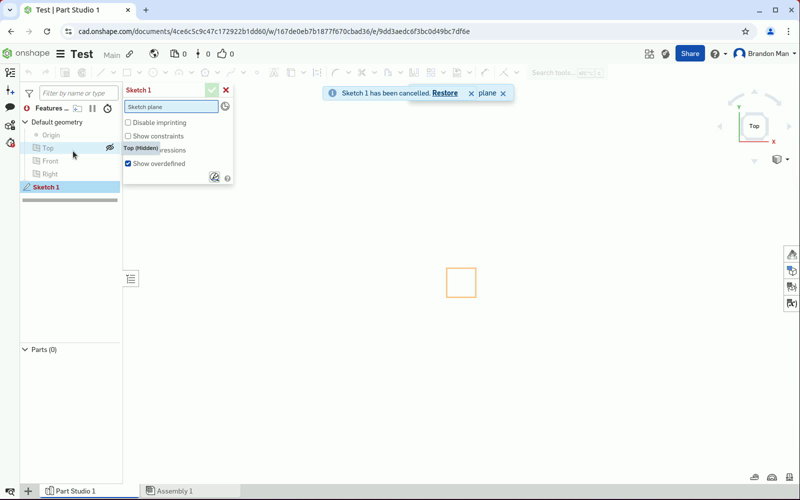
click(73, 150)
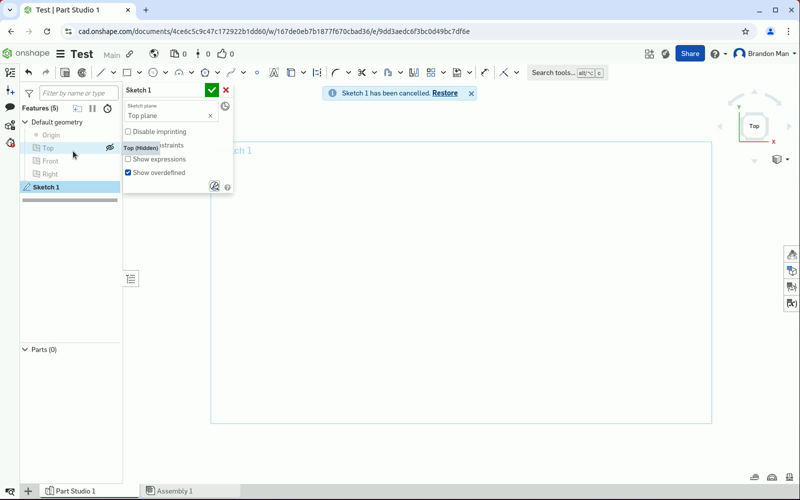
mouse_move(73, 352)
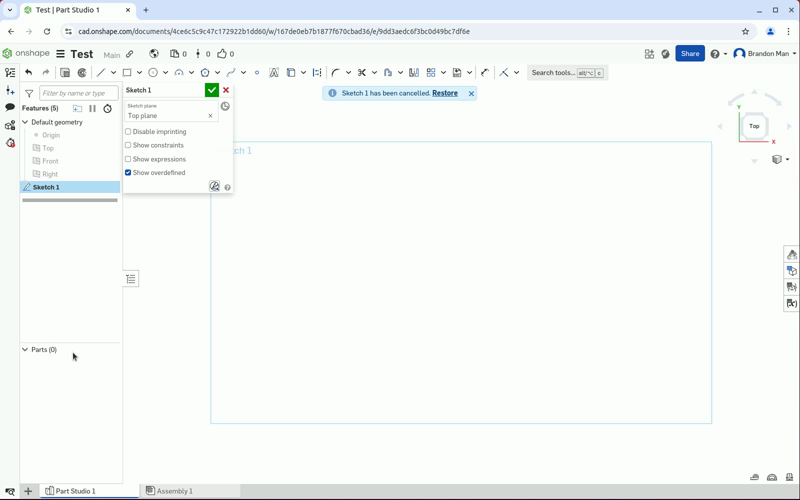
key(y)
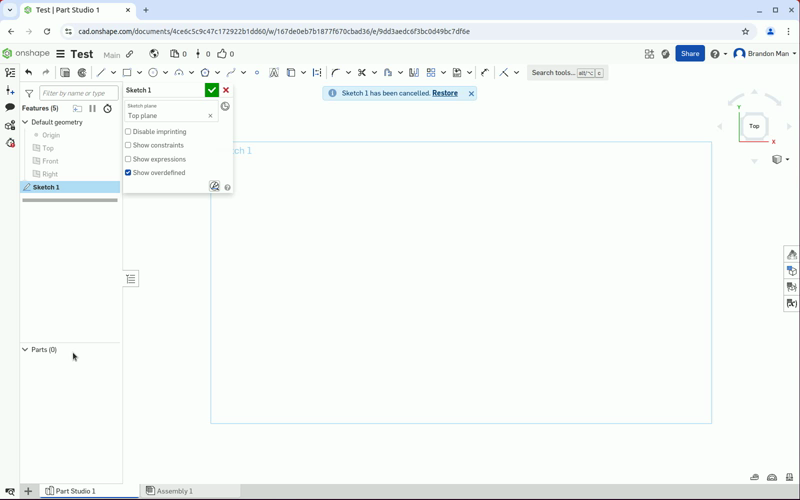
key(c)
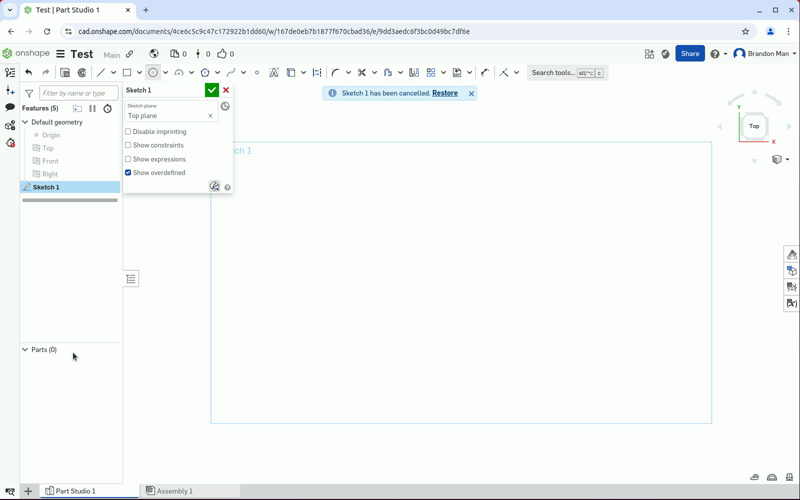
key_down(shift)
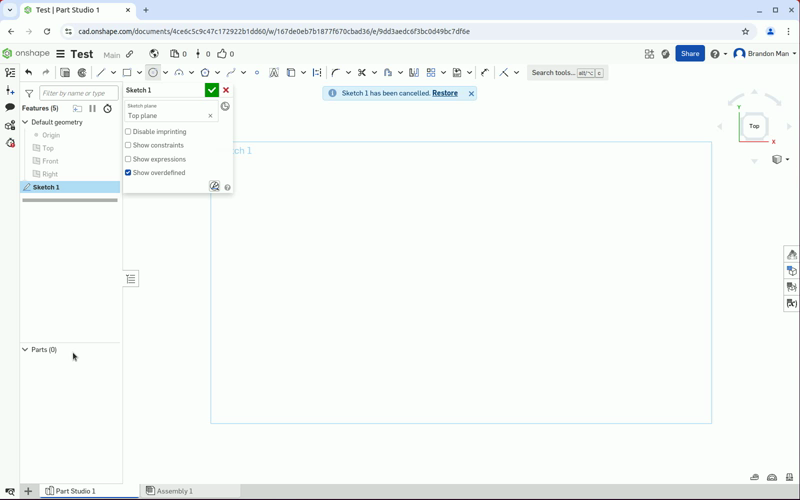
mouse_move(461, 282)
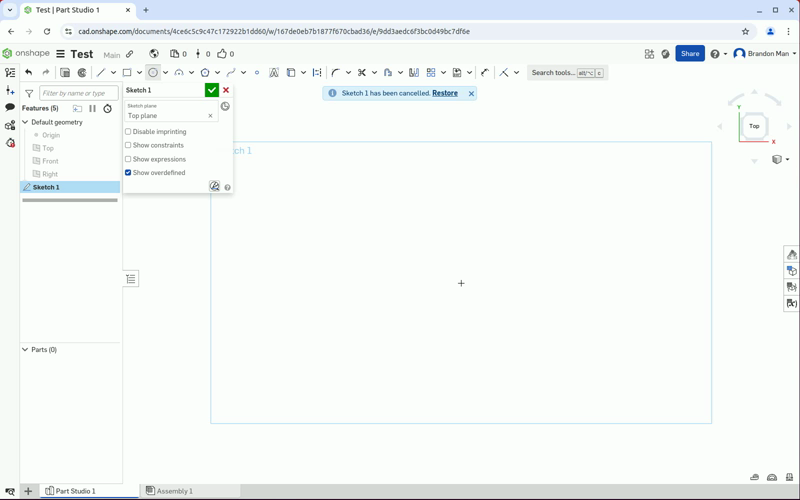
click(461, 282)
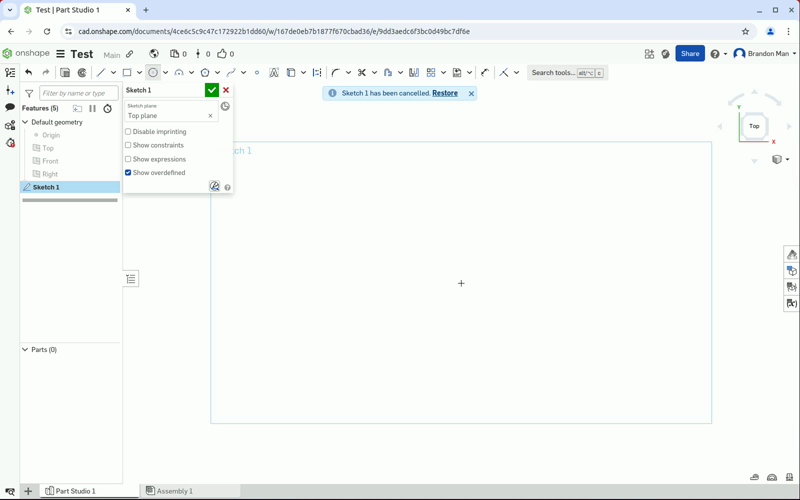
key_up(shift)
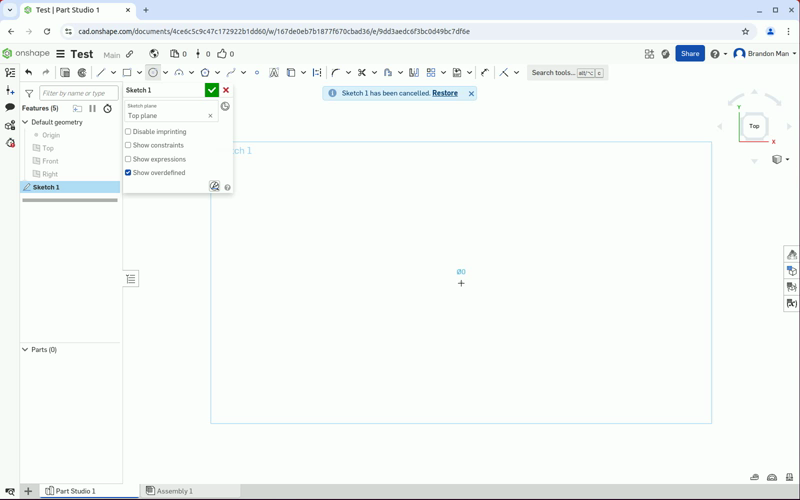
mouse_move(552, 282)
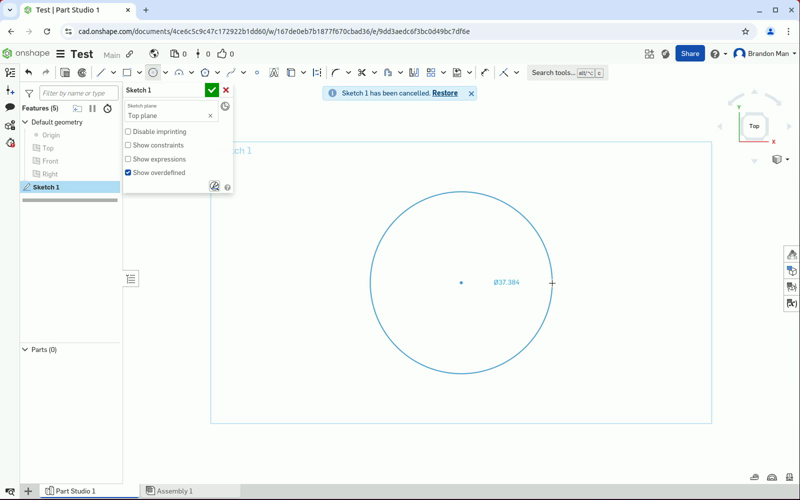
click(552, 282)
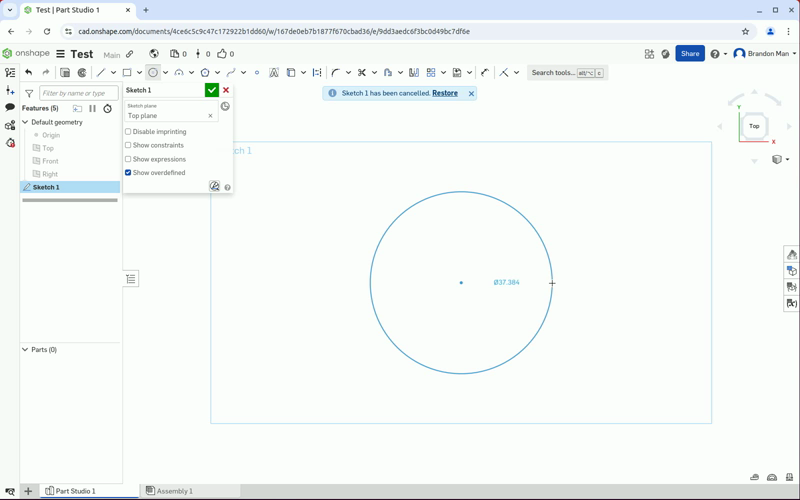
key(esc)
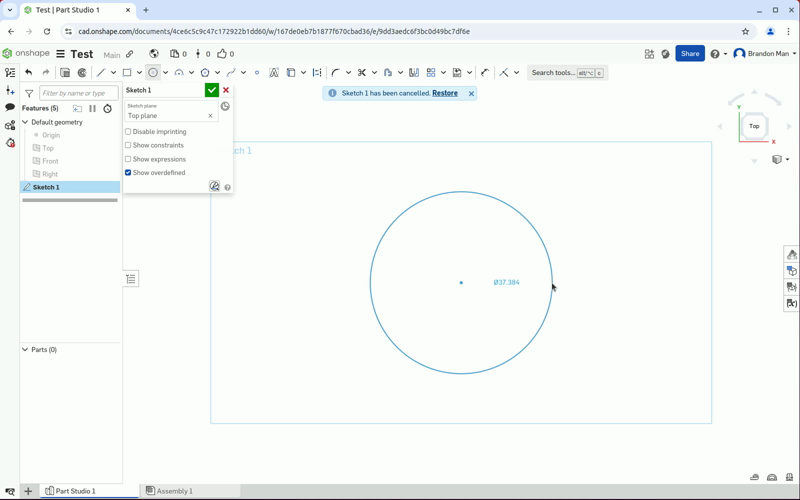
mouse_move(497, 285)
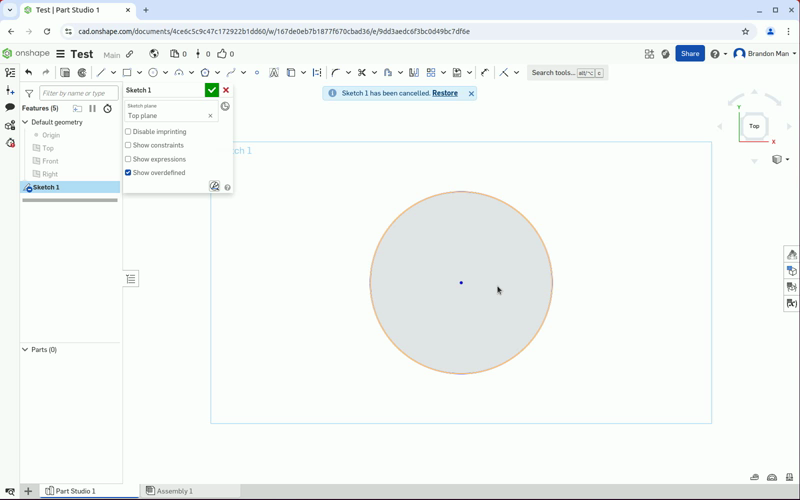
click(497, 285)
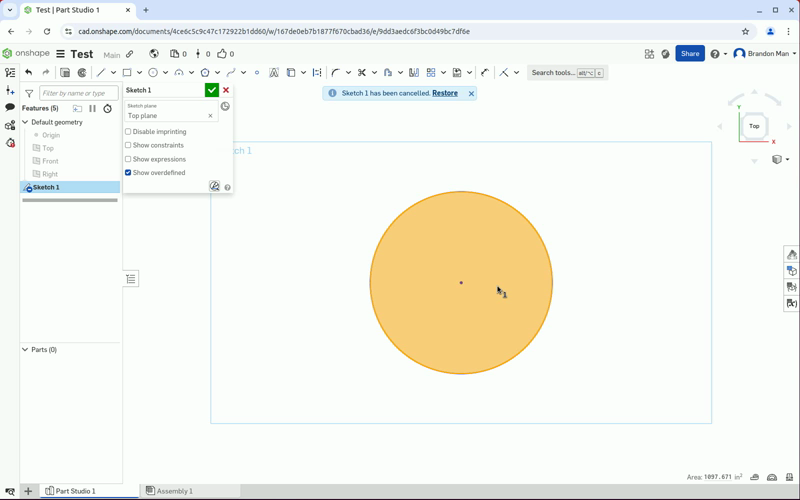
mouse_move(73, 352)
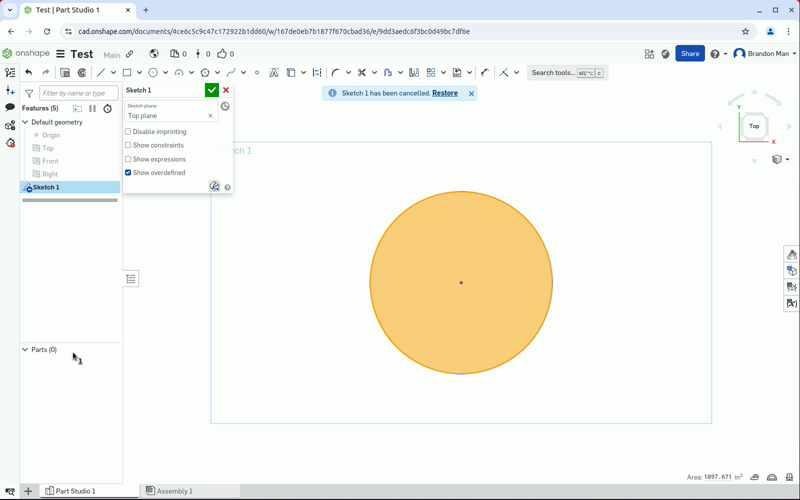
key(shift+y)
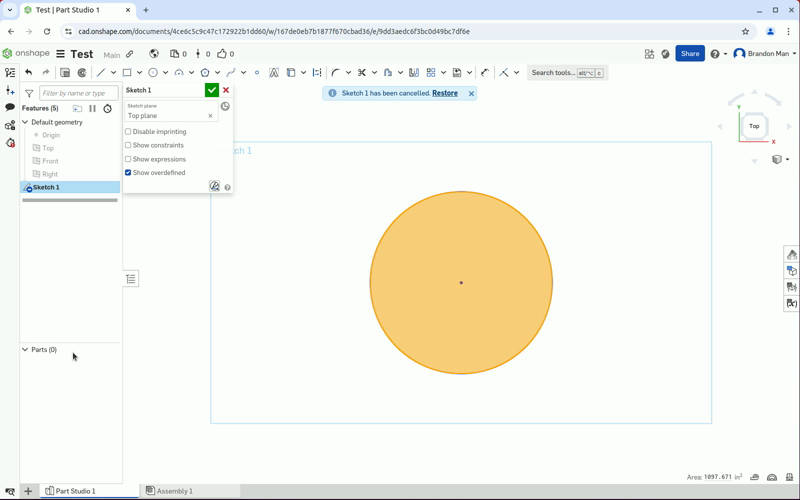
key(shift+e)
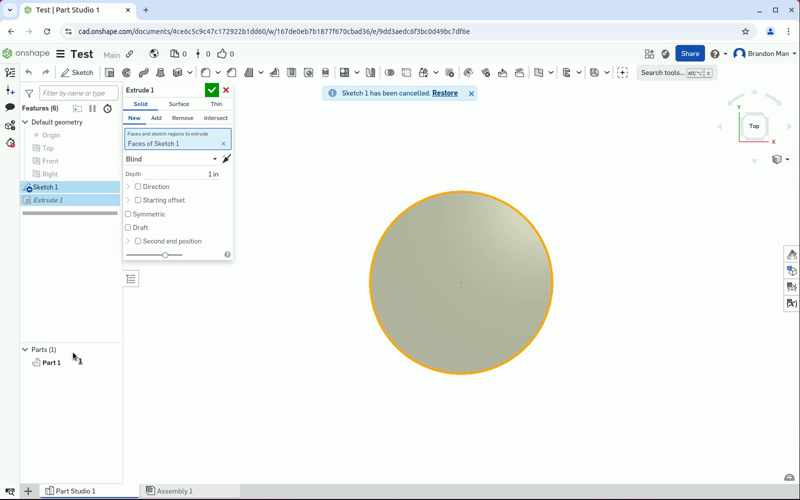
mouse_move(143, 106)
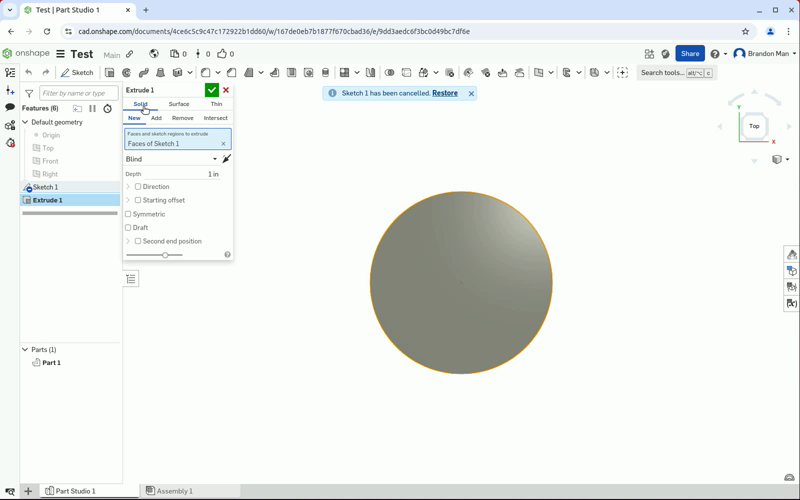
click(143, 106)
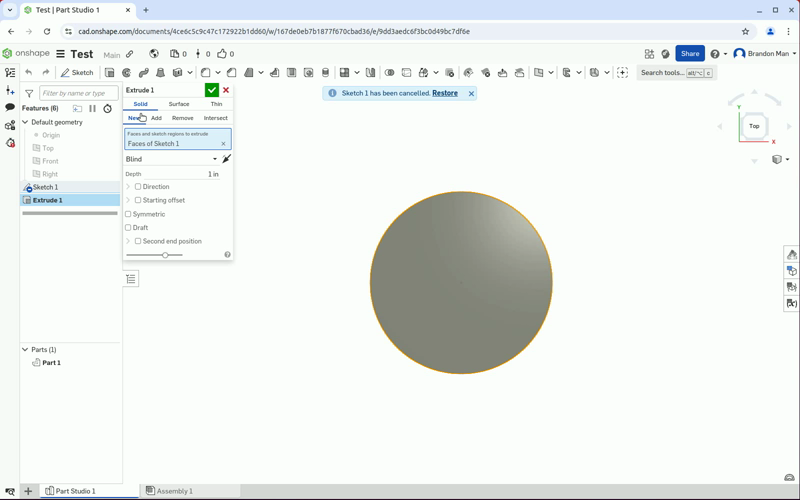
mouse_move(137, 120)
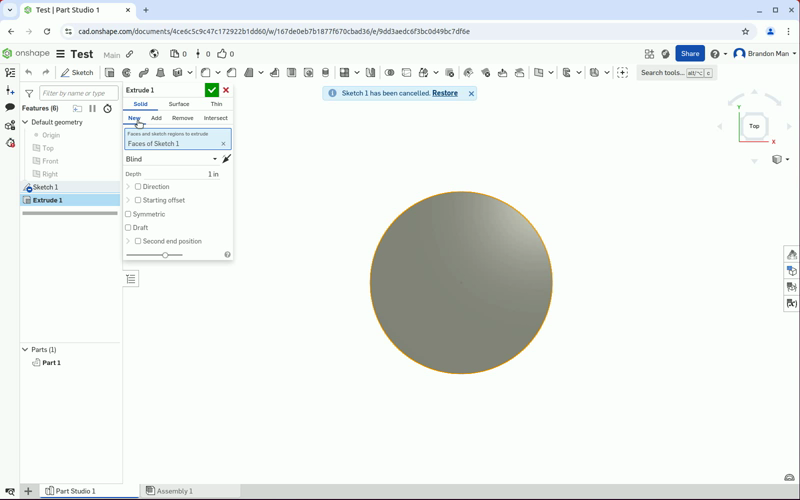
click(137, 120)
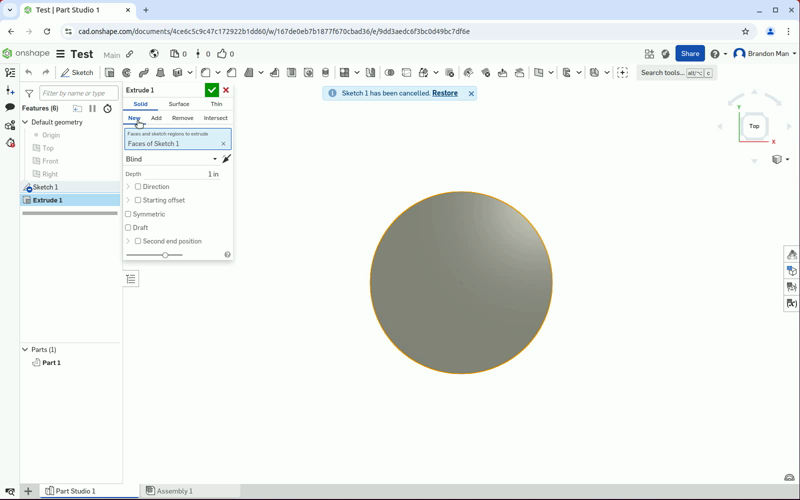
key(tab, 4)
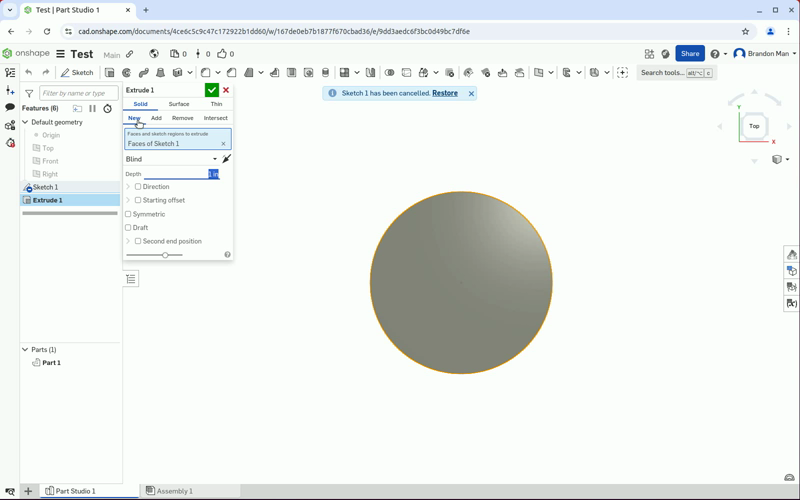
text(46.216)
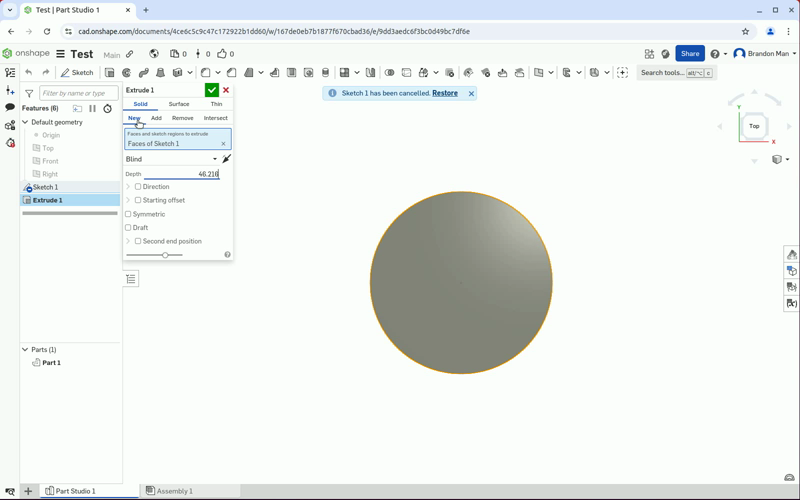
key(tab, 3)
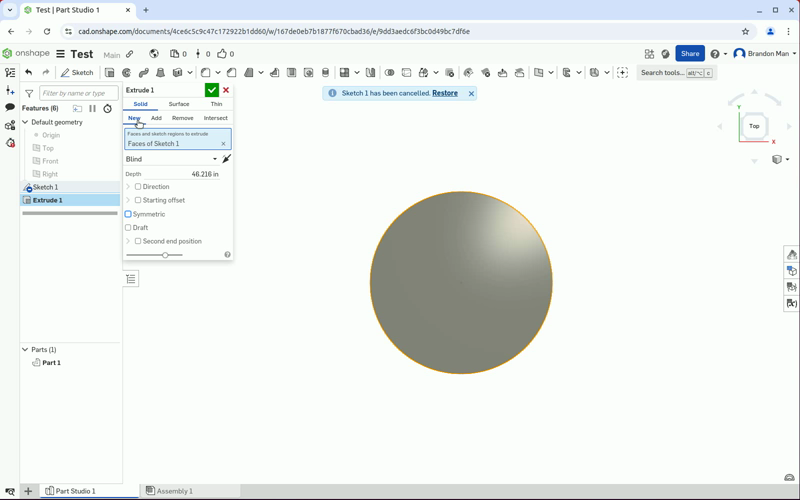
key(space)
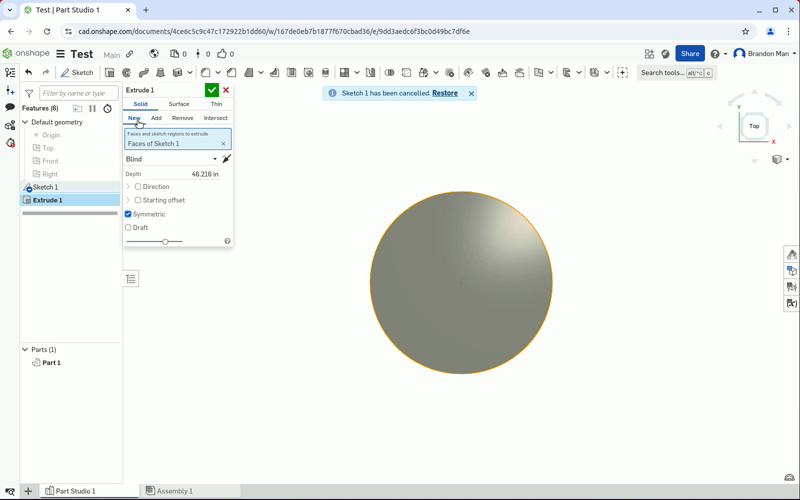
key(enter)
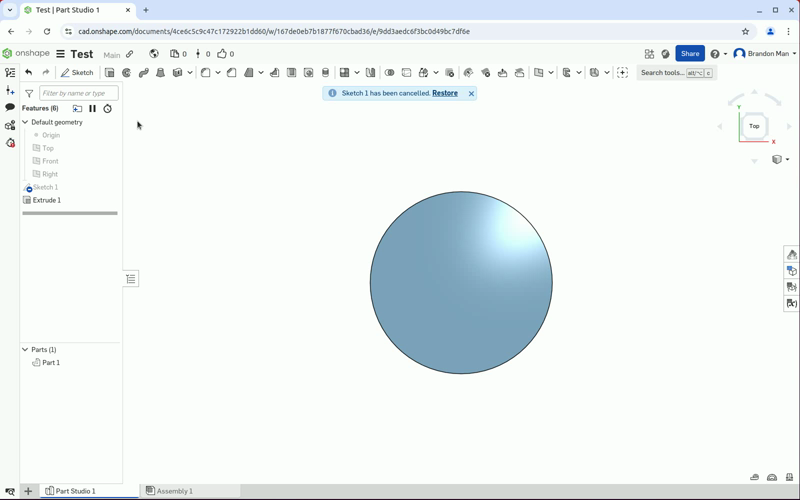
key(shift+h)
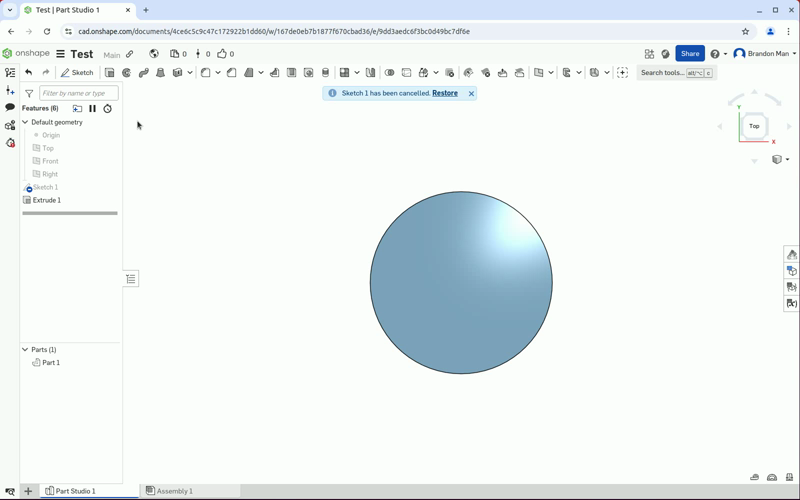
key(shift+h)
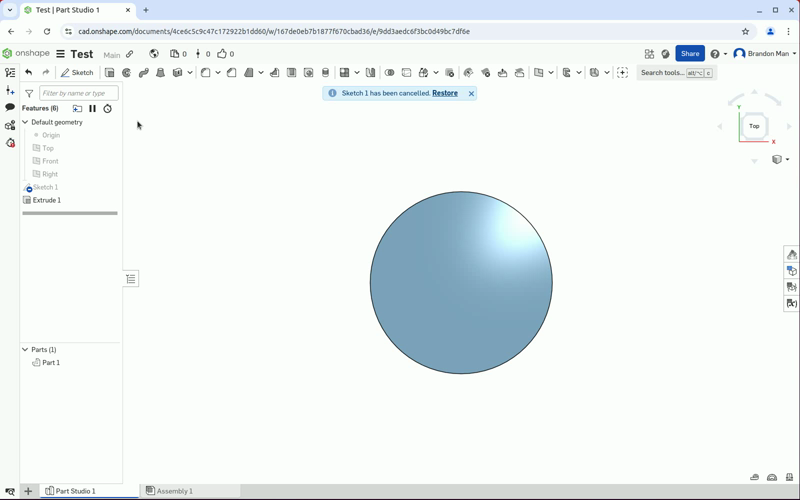
mouse_move(73, 189)
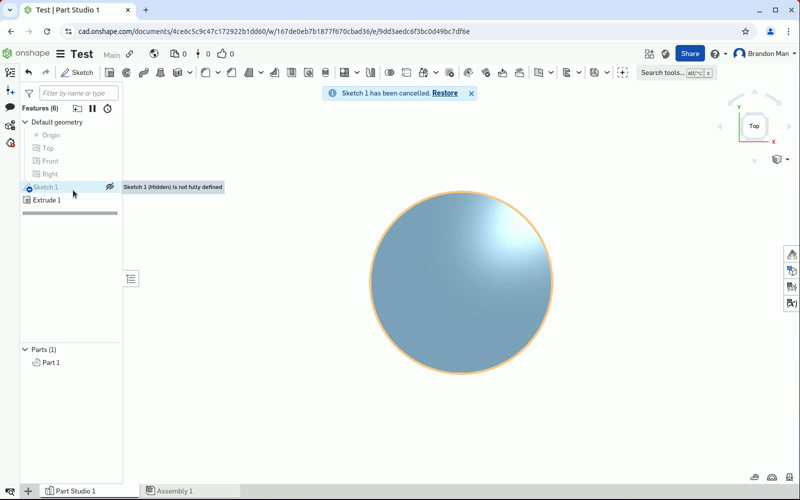
click(73, 189)
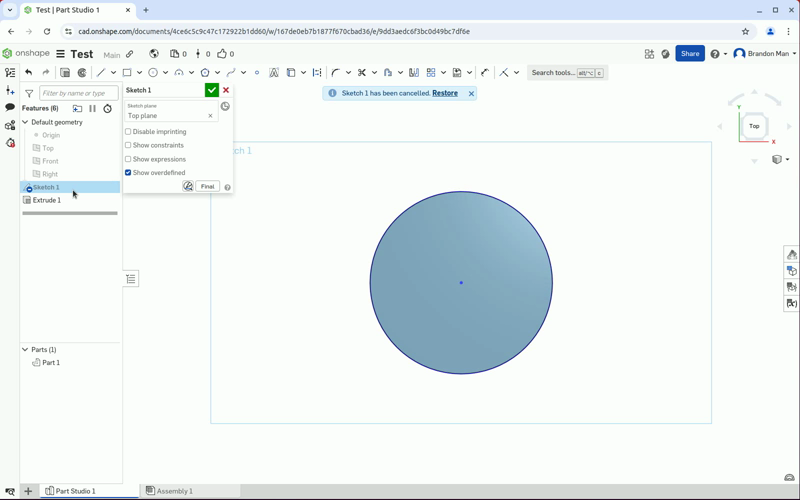
mouse_move(229, 92)
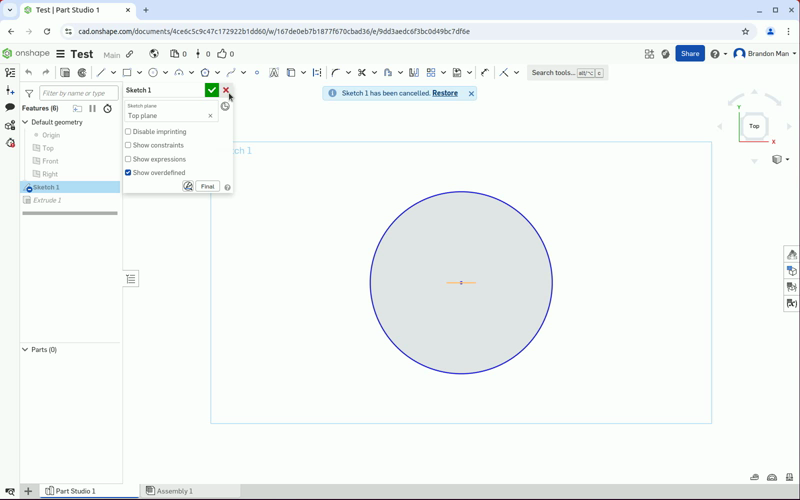
click(229, 92)
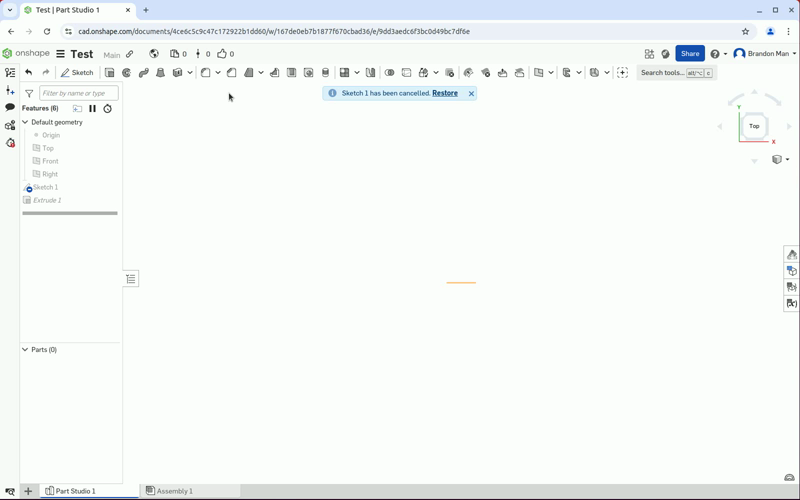
mouse_move(73, 352)
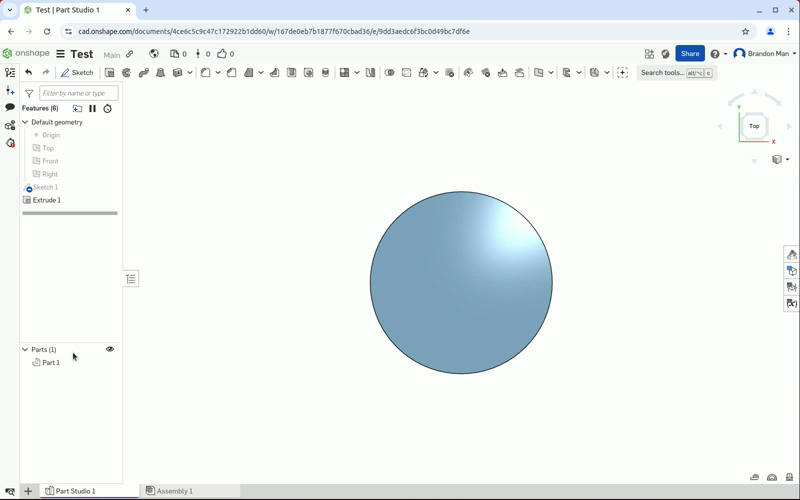
key(y)
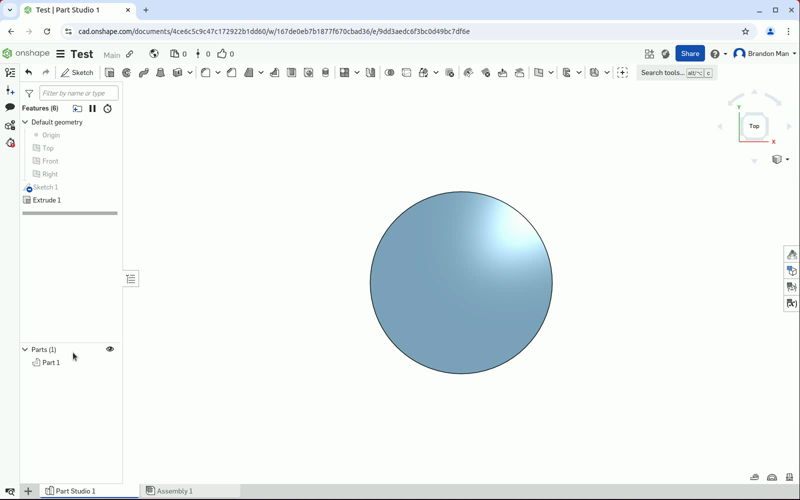
key(shift+p)
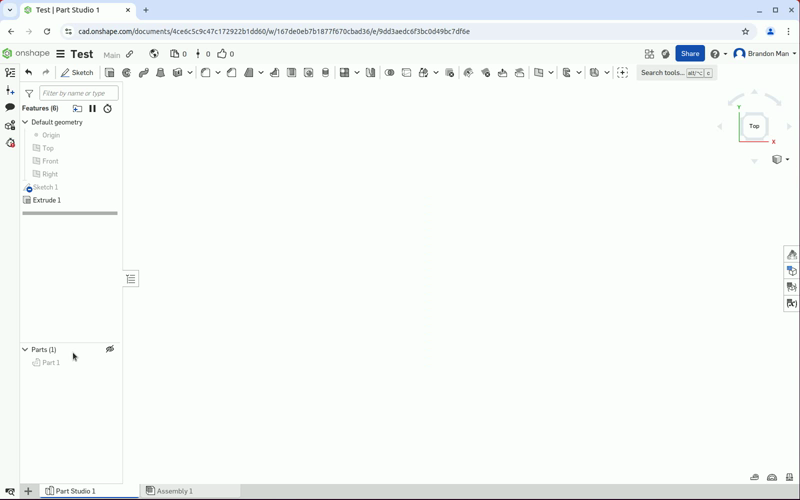
key(space)
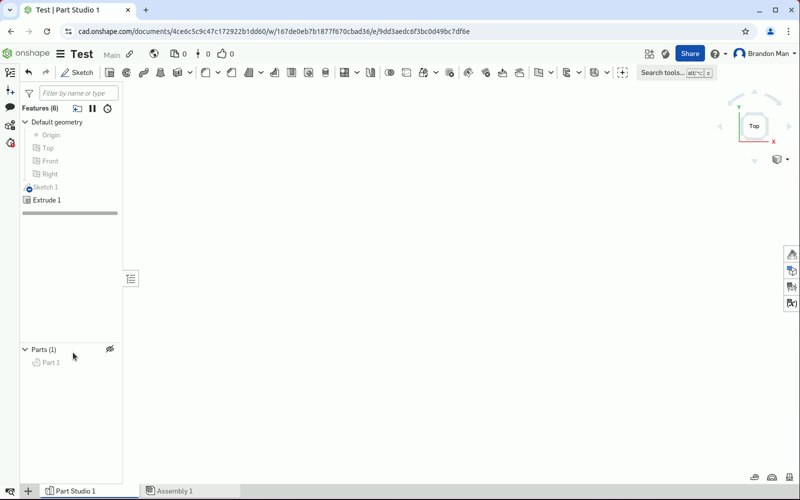
key_down(shift)
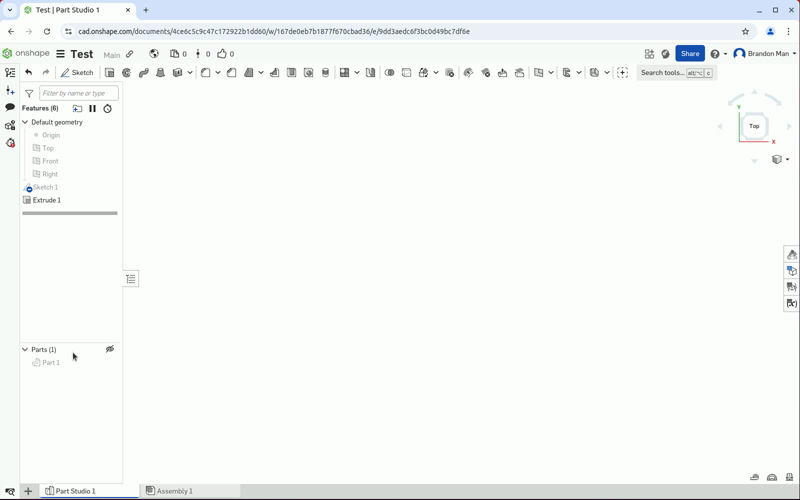
key(up)
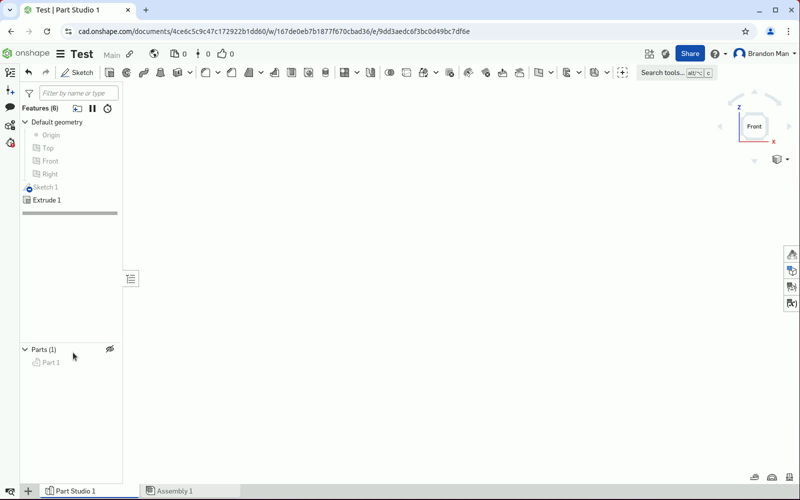
key_up(shift)
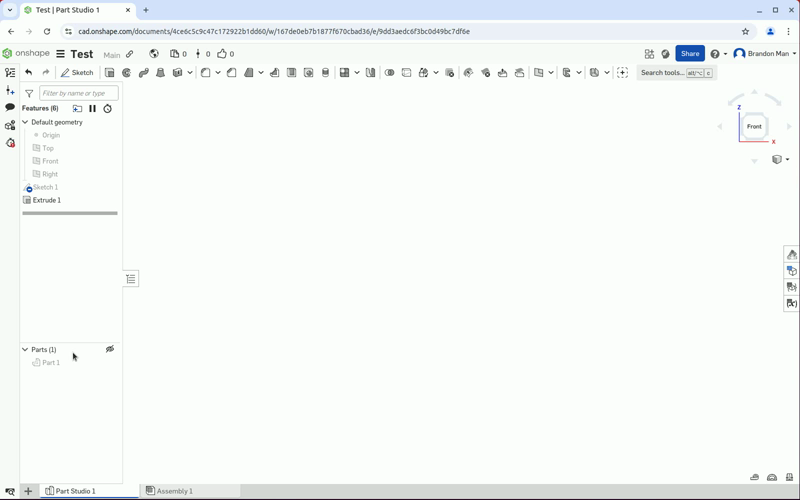
key(space)
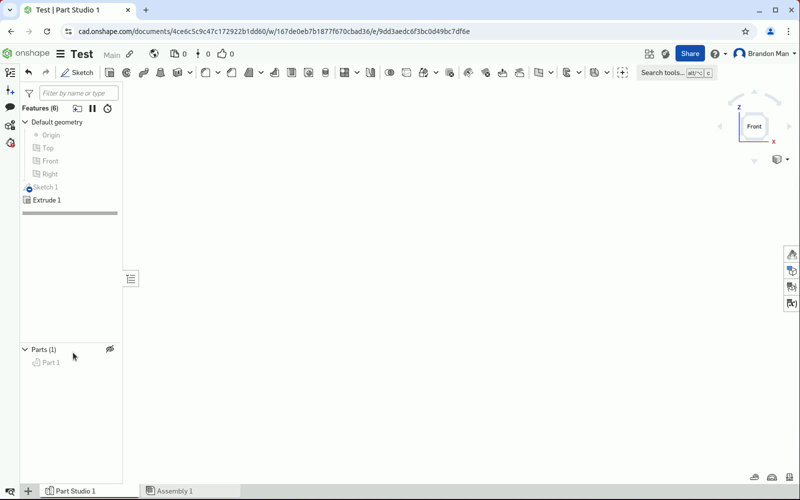
key_down(shift)
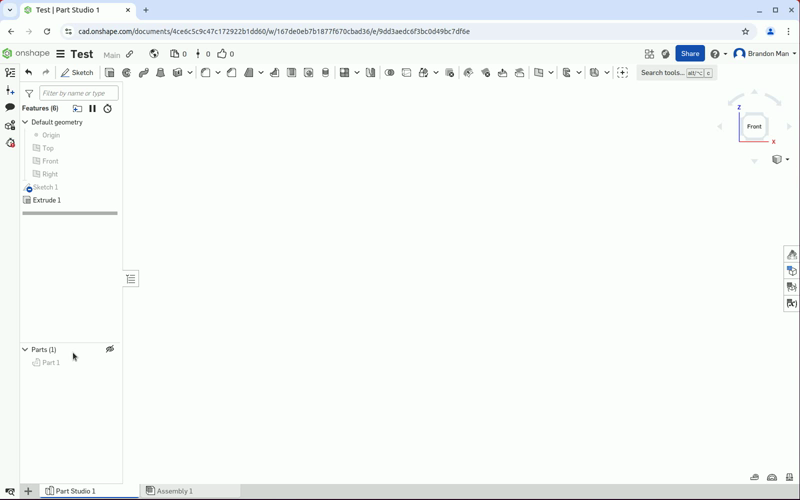
key(left)
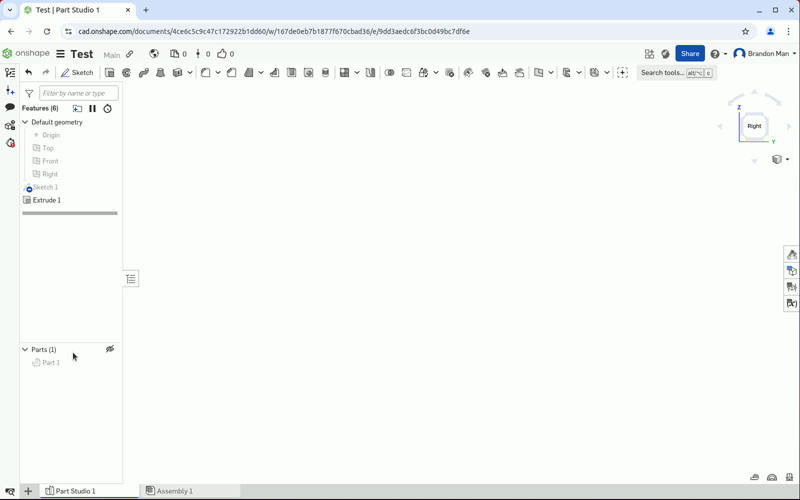
key_up(shift)
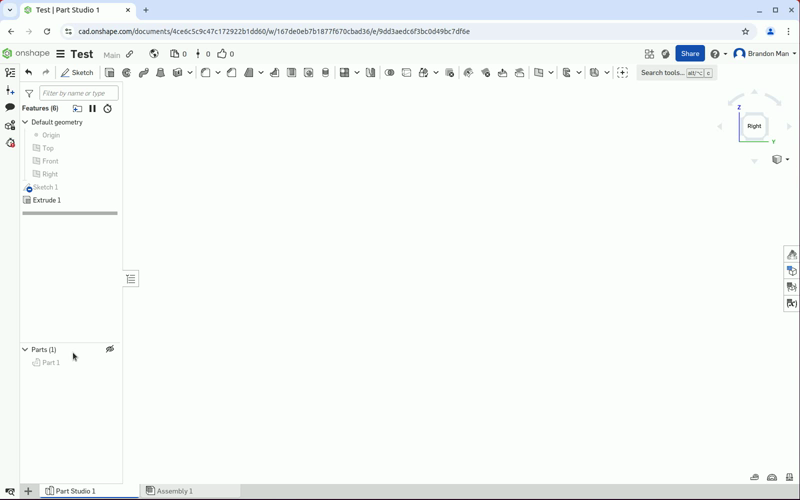
mouse_move(73, 352)
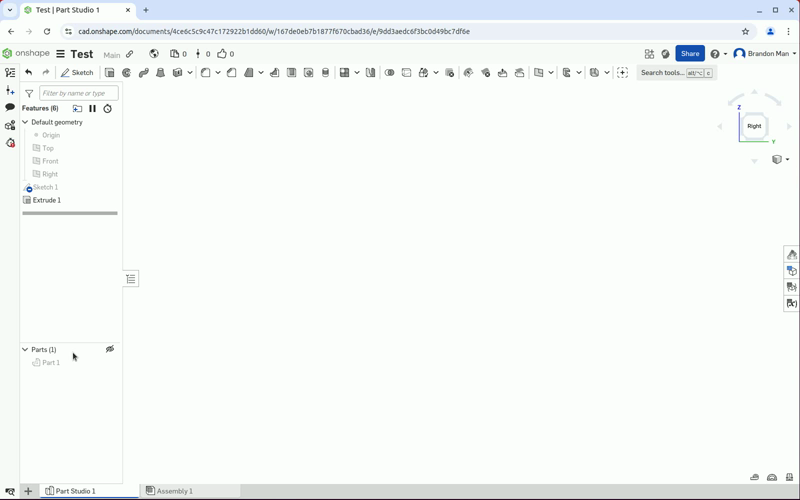
key(shift+y)
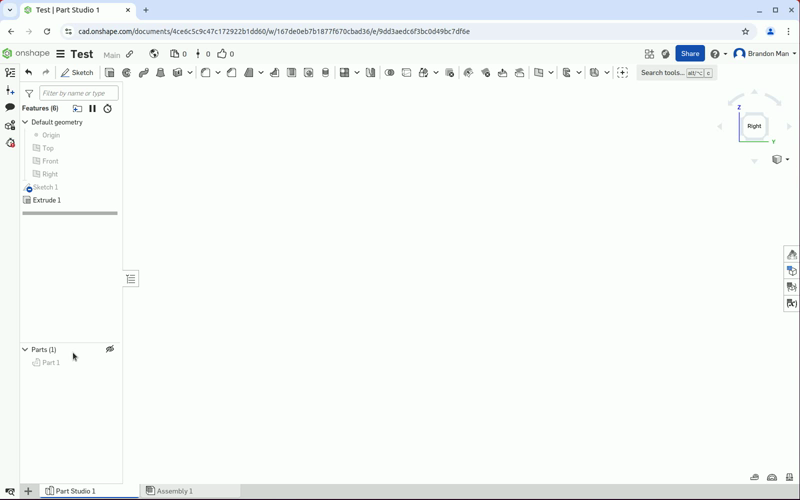
key(shift+s)
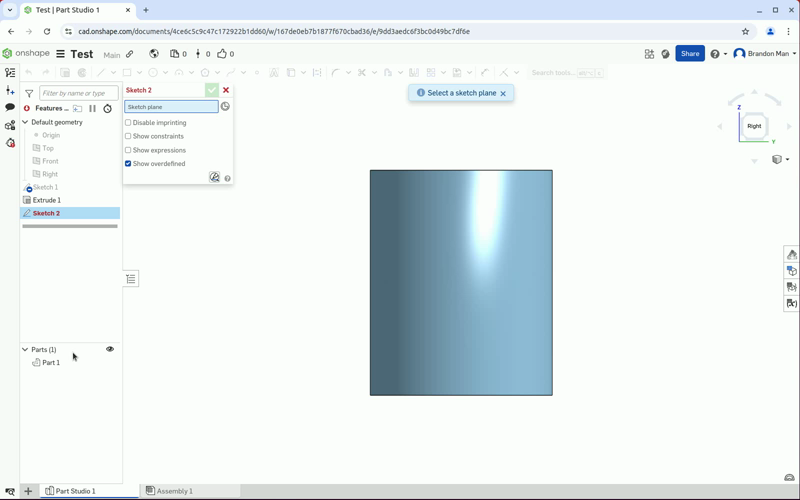
mouse_move(73, 176)
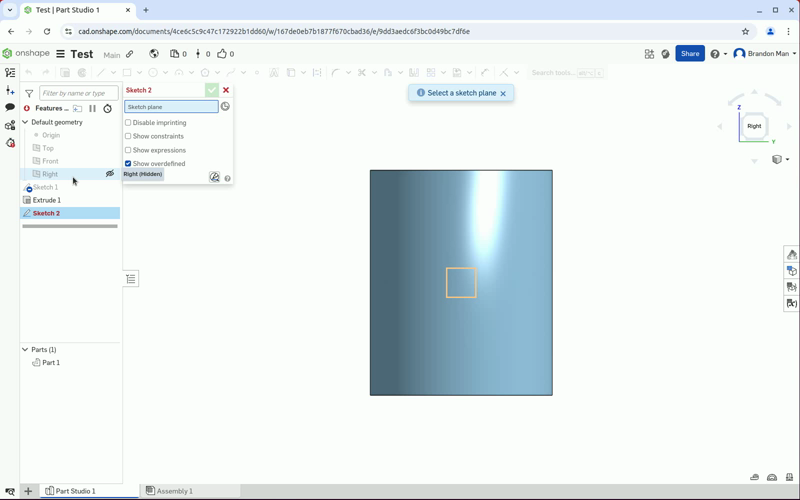
click(73, 176)
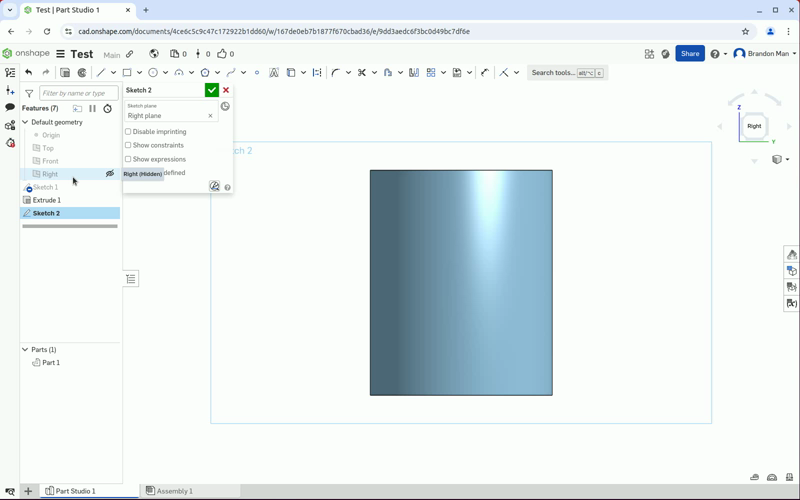
mouse_move(73, 352)
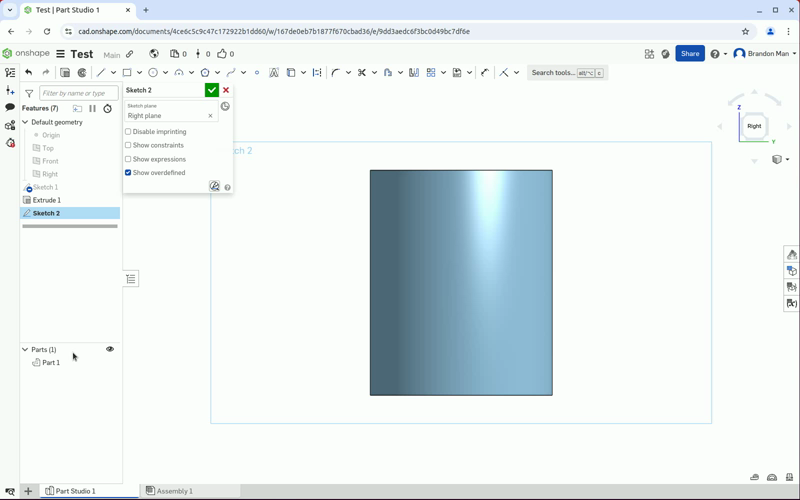
key(y)
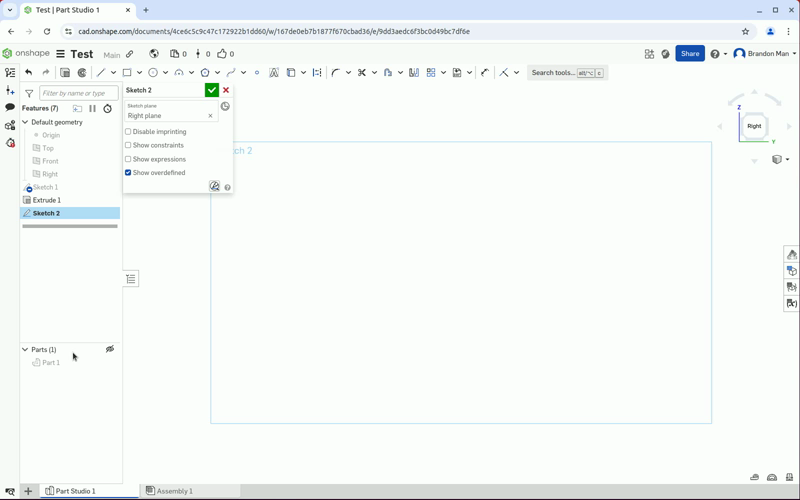
key(c)
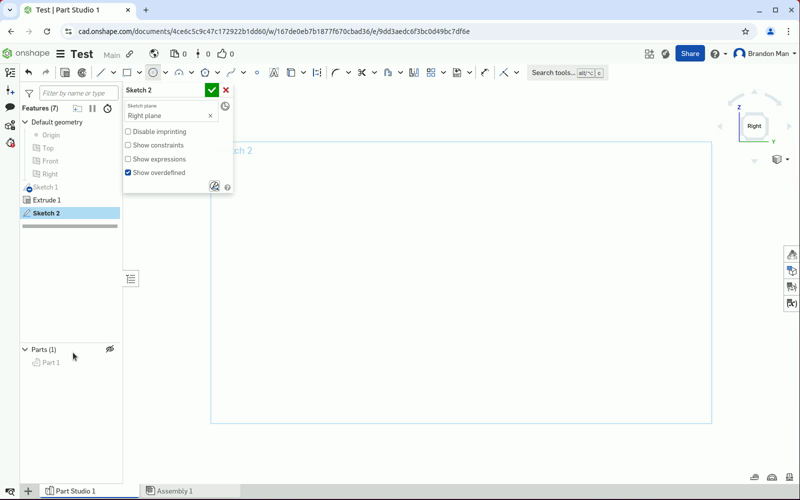
key_down(shift)
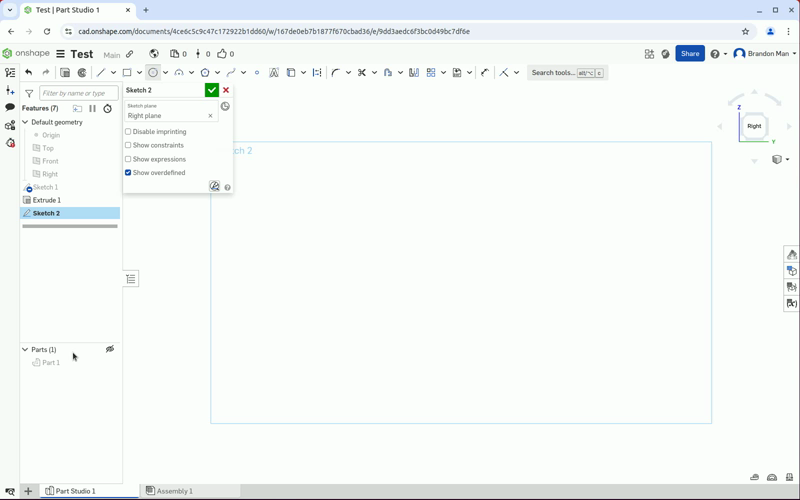
mouse_move(461, 282)
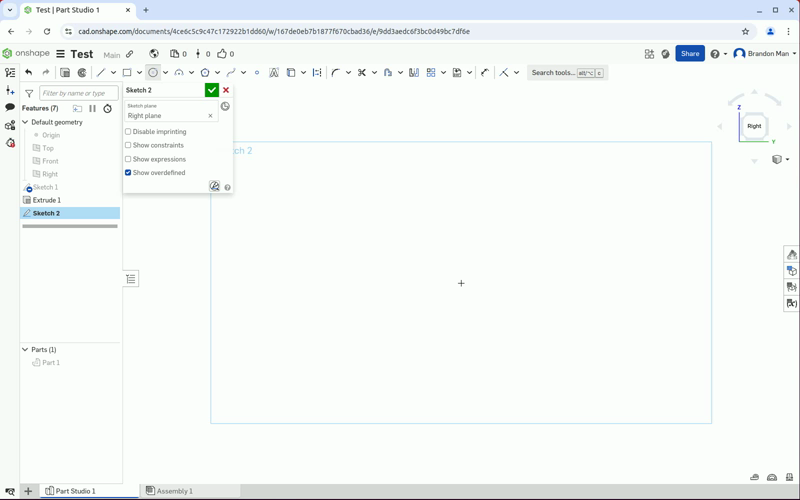
click(461, 282)
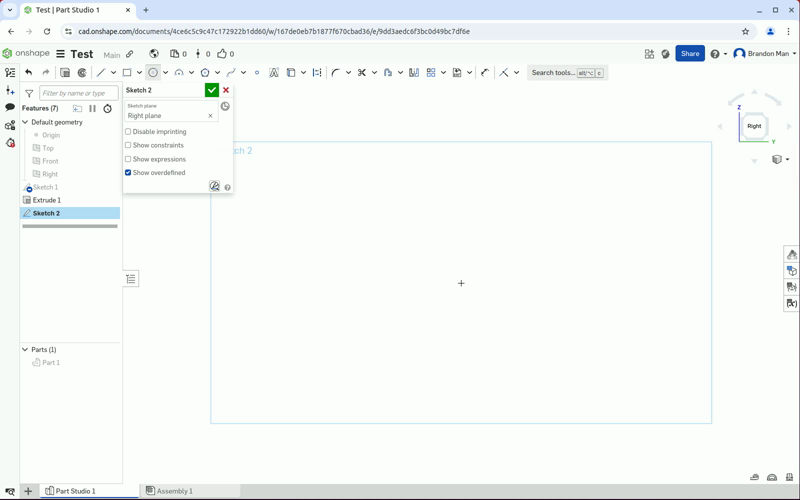
key_up(shift)
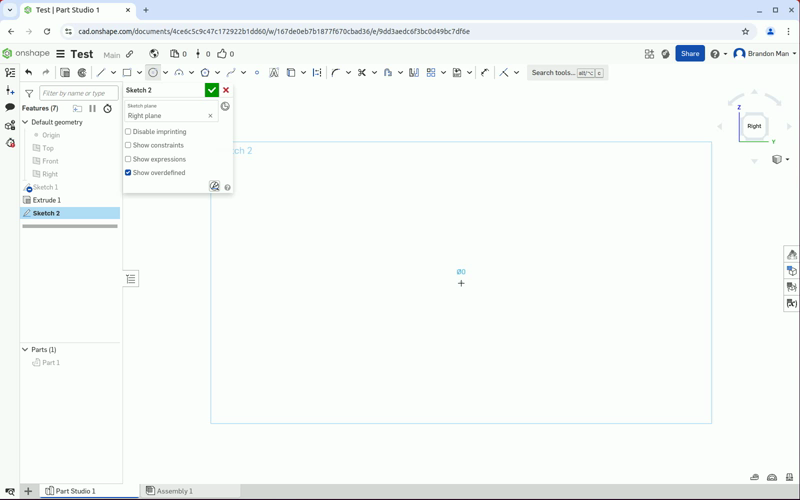
mouse_move(518, 282)
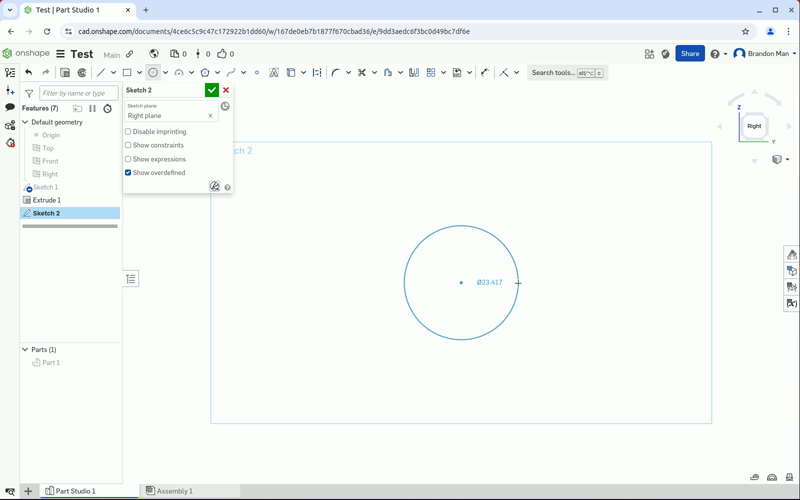
click(518, 282)
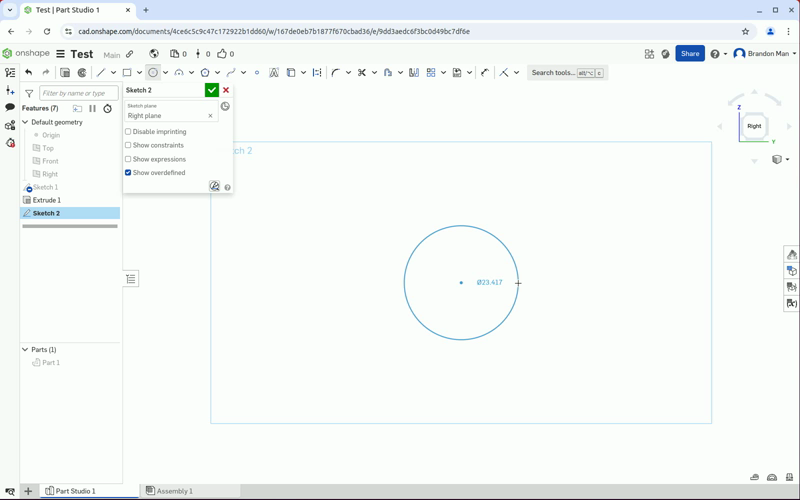
key(esc)
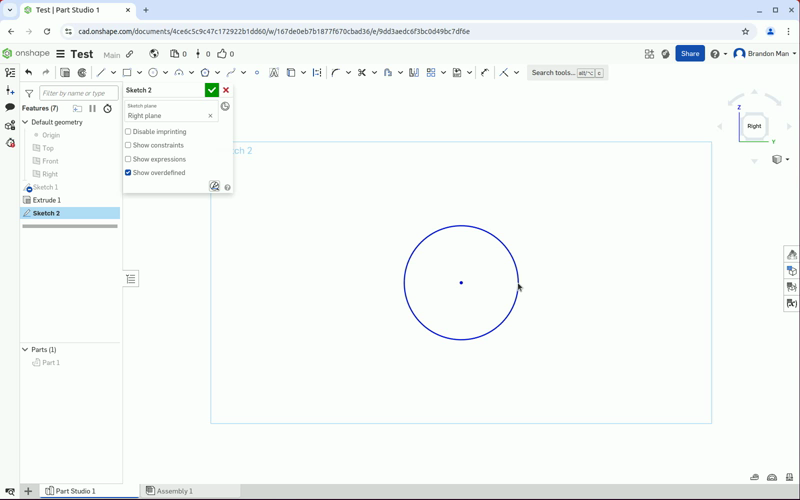
mouse_move(448, 329)
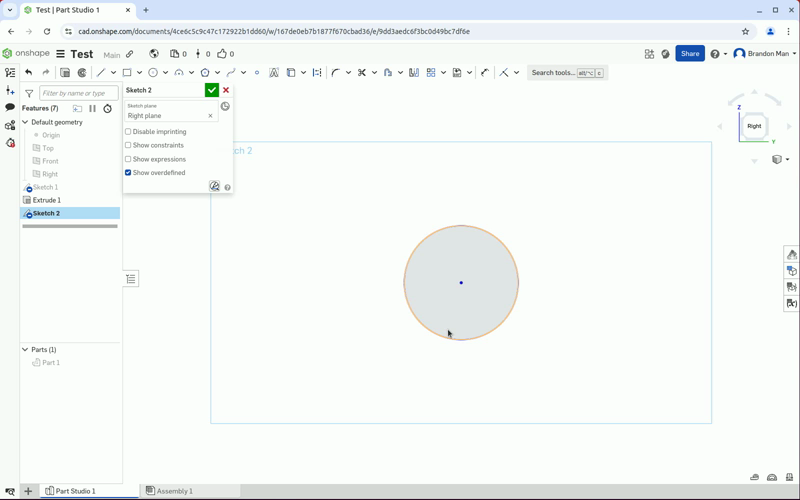
click(448, 329)
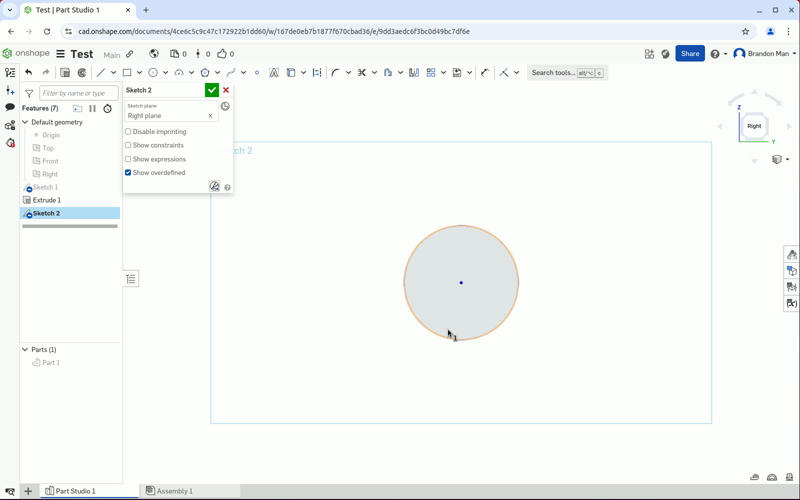
mouse_move(73, 352)
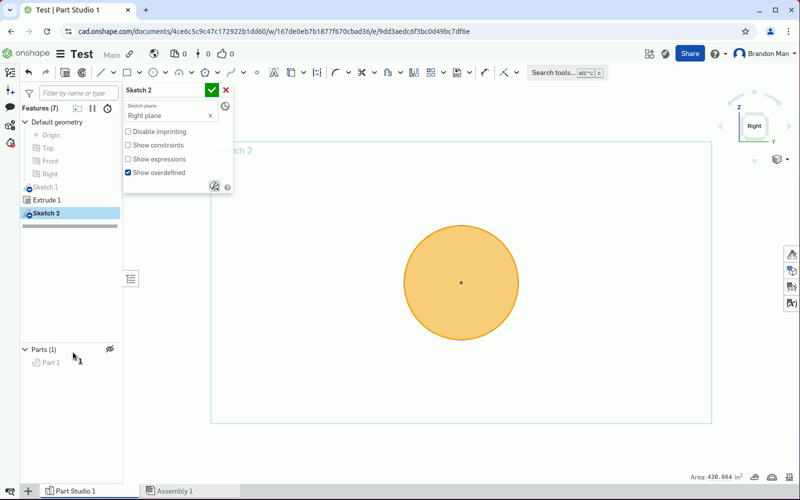
key(shift+y)
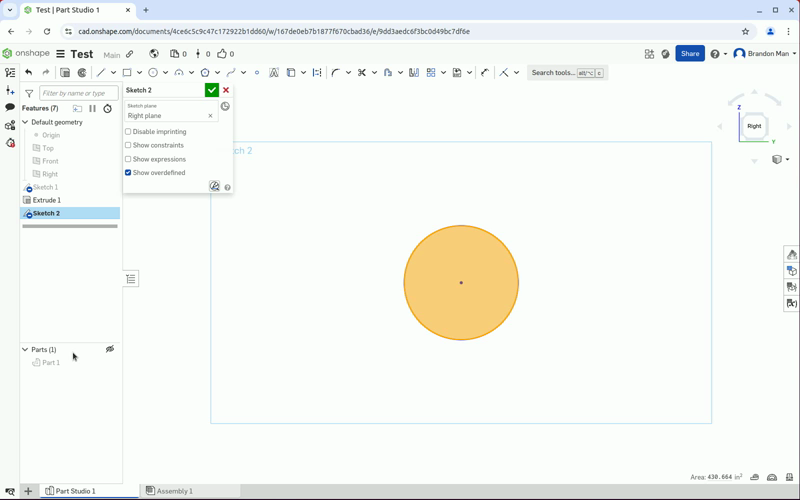
key(shift+e)
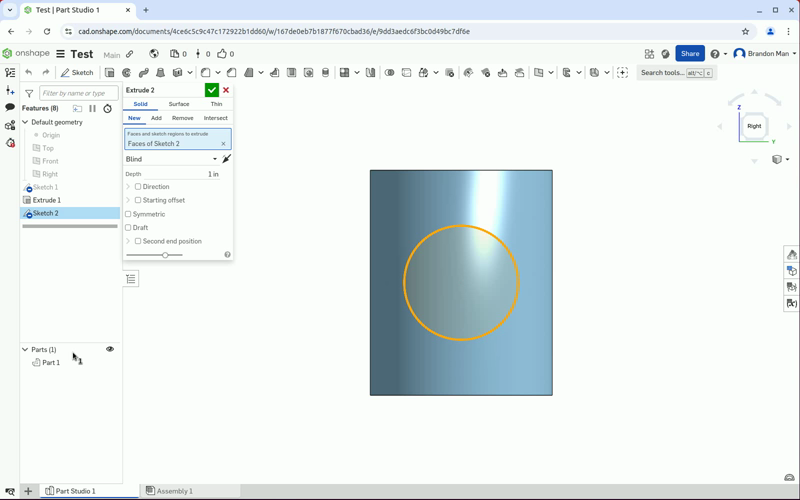
mouse_move(143, 106)
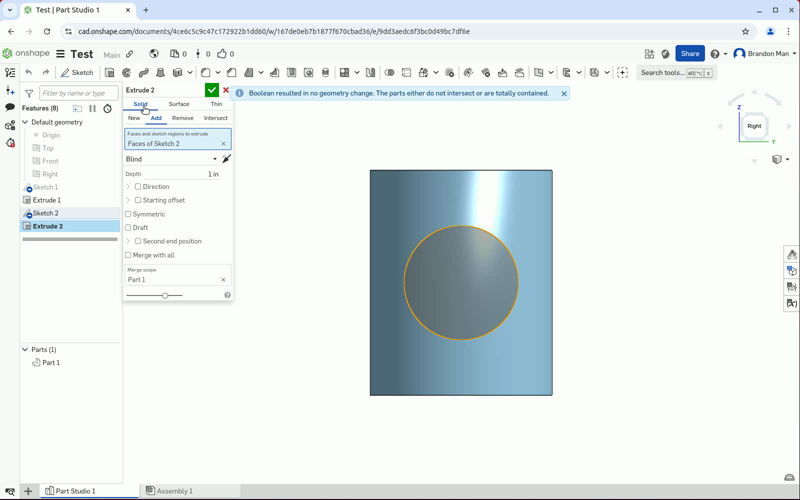
click(143, 106)
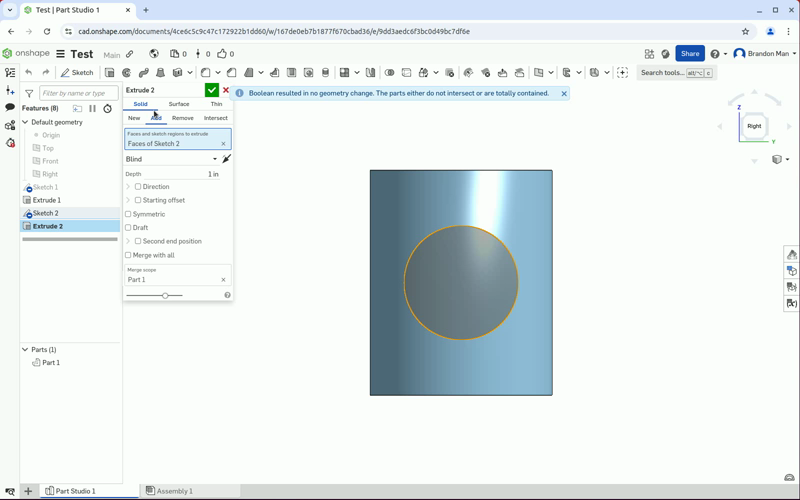
mouse_move(186, 120)
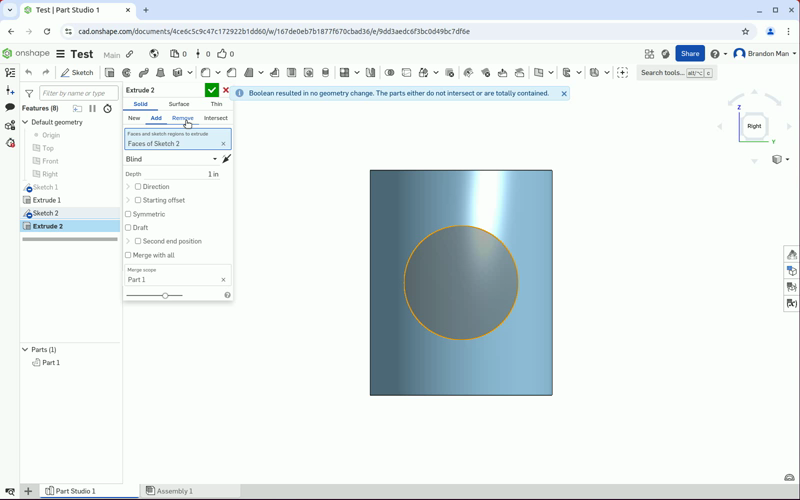
click(186, 120)
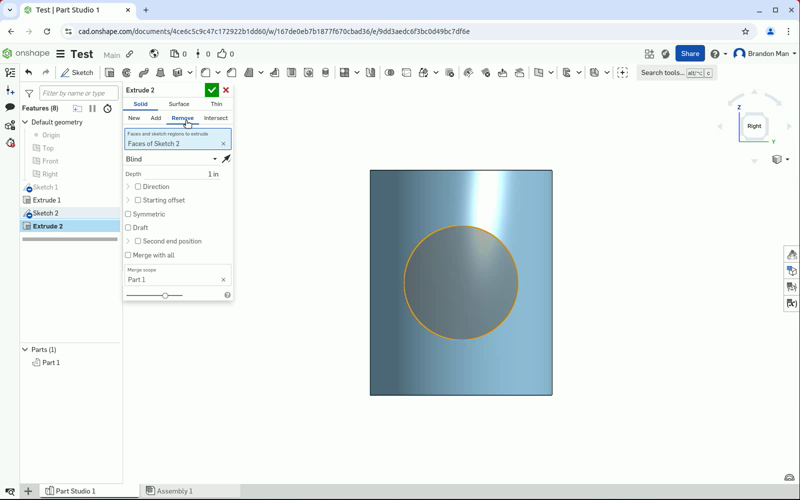
key(tab, 4)
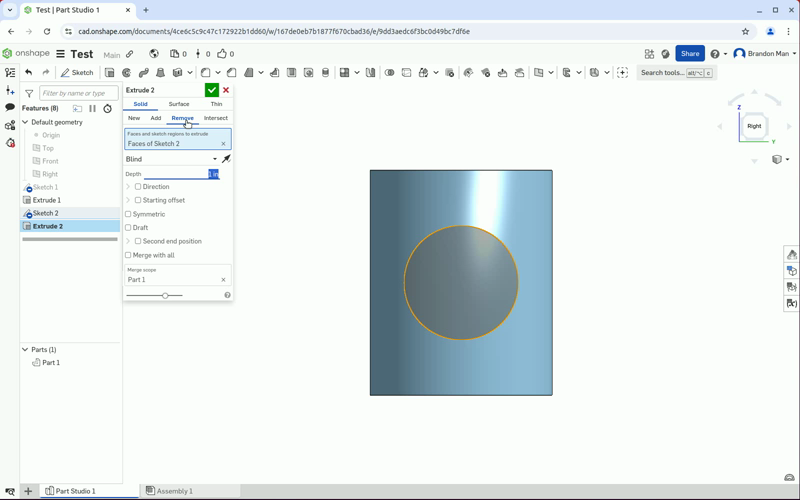
text(-37.07)
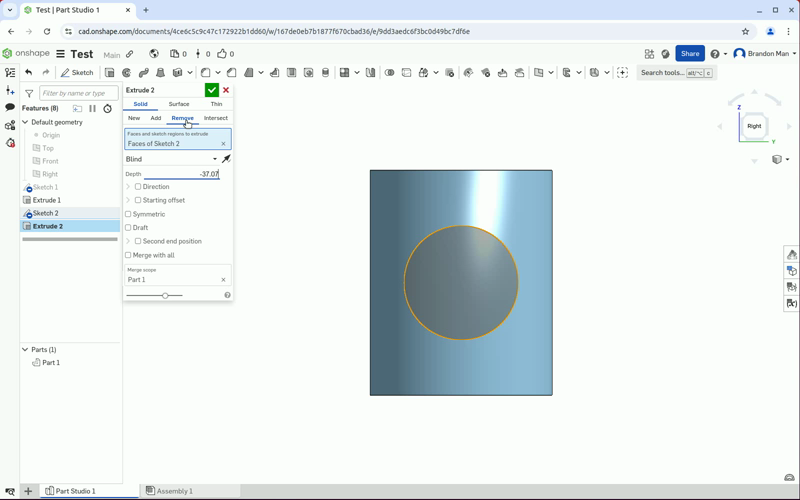
key(tab, 3)
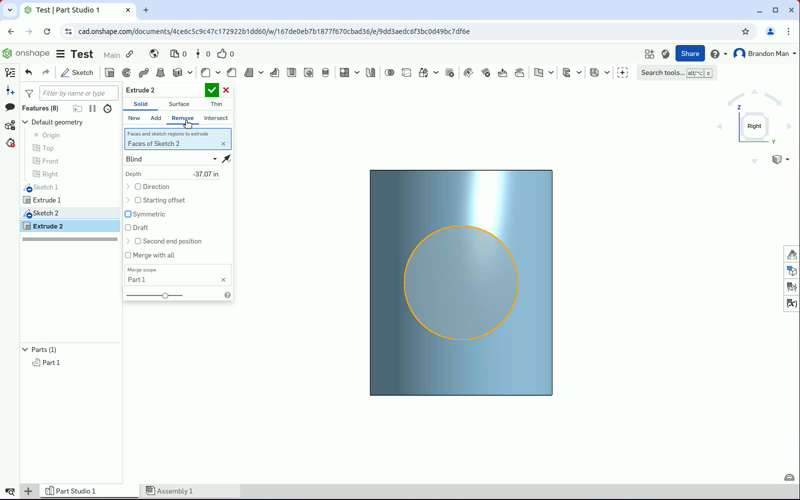
key(space)
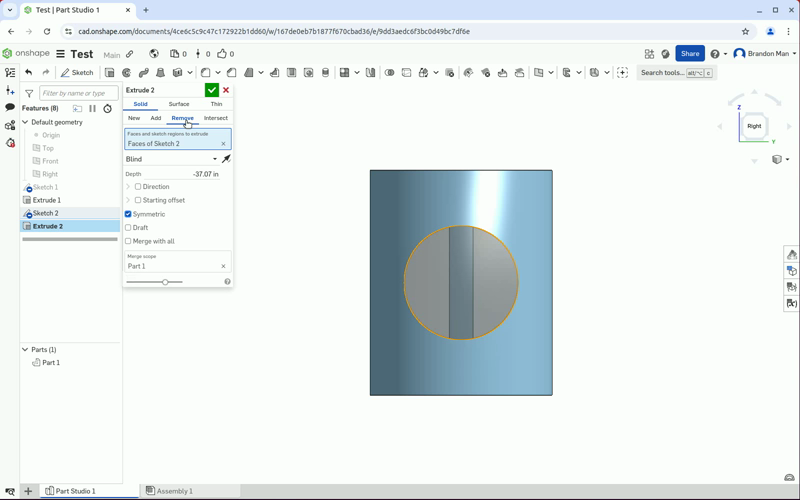
key(tab, 2)
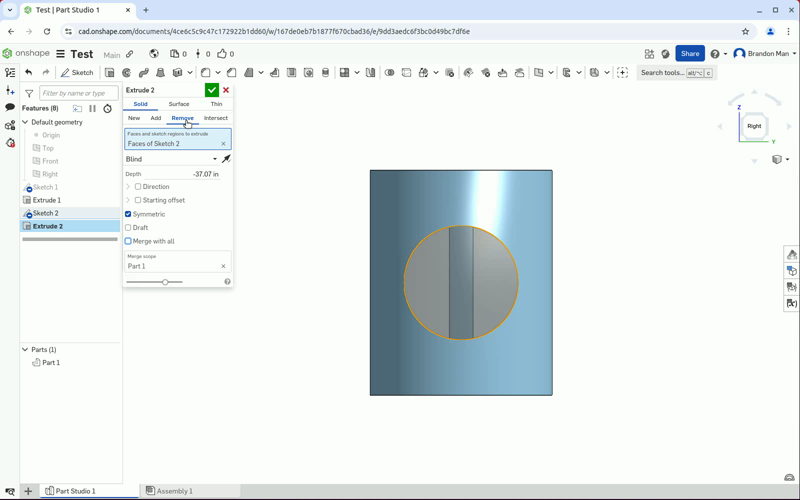
key(space)
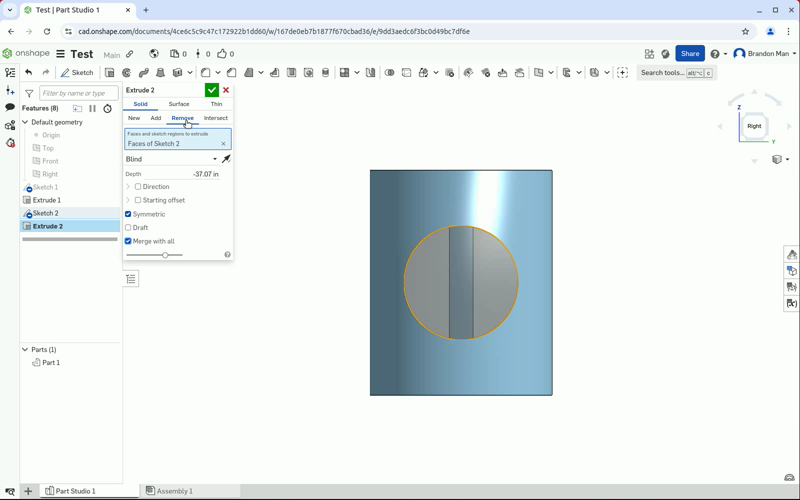
key(enter)
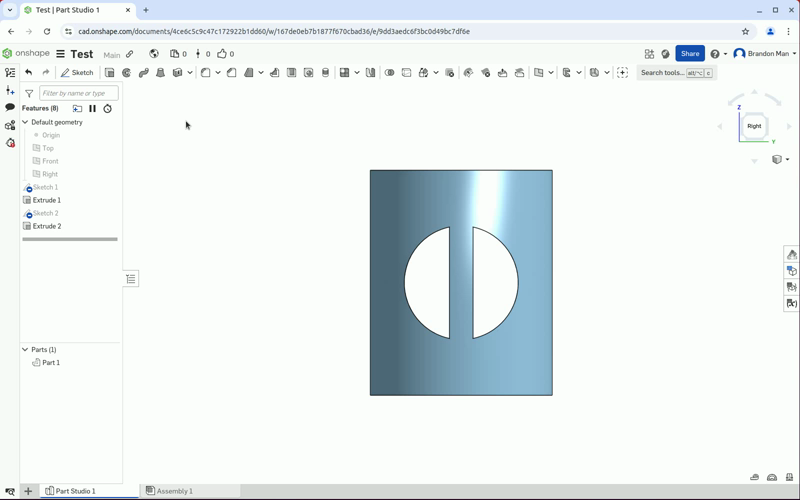
key(shift+h)
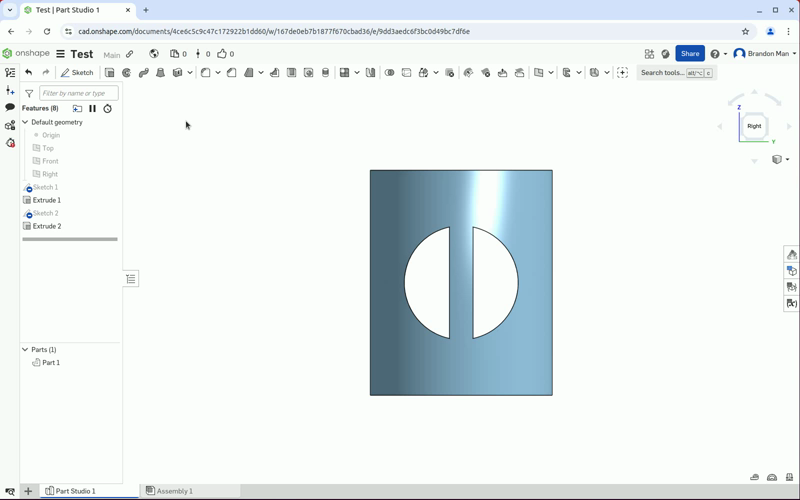
key(shift+h)
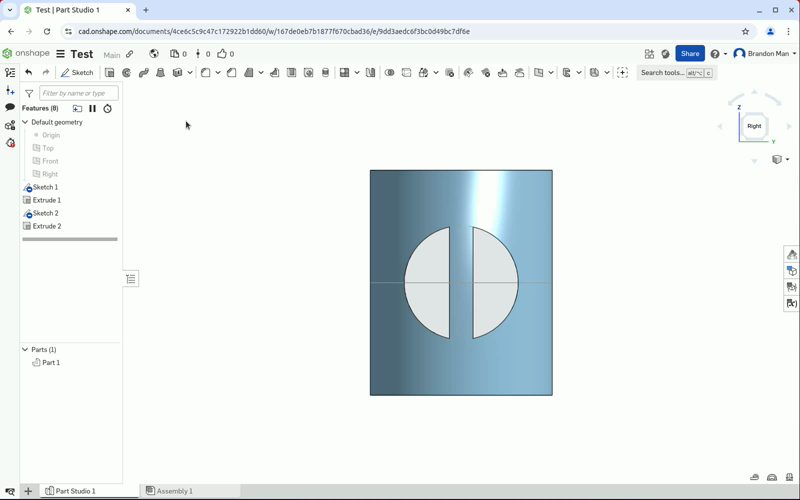
key(shift+7)
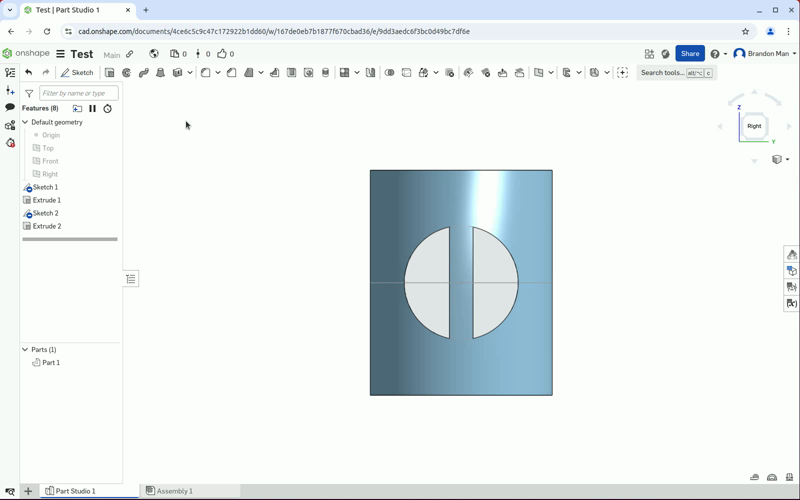
key(right, 2)
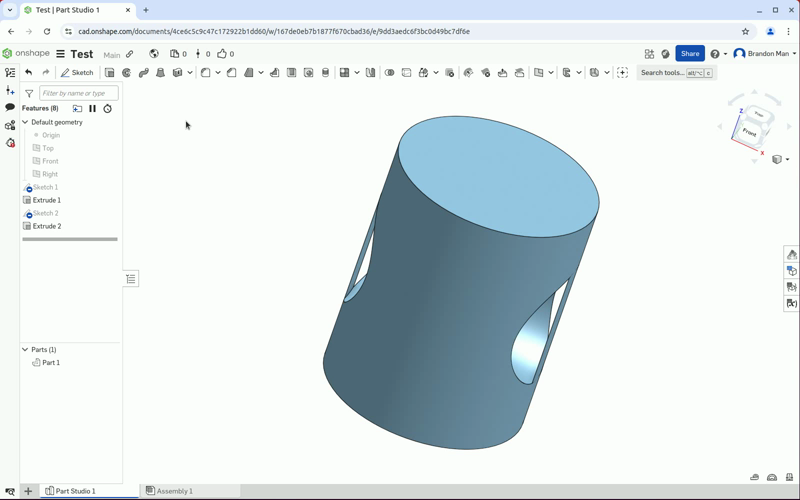
key(down, 2)
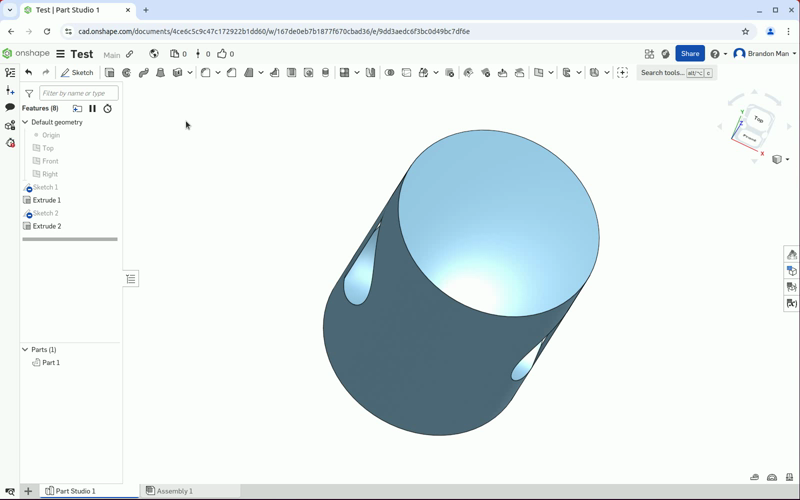
key(up, 2)
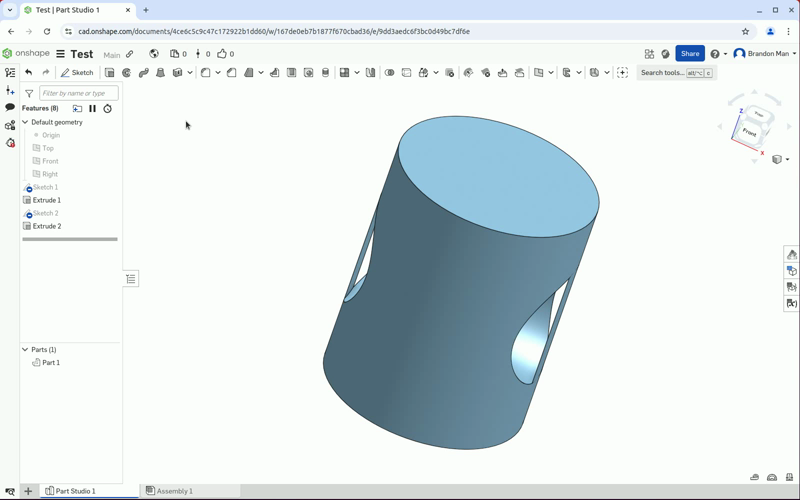
key(left, 2)
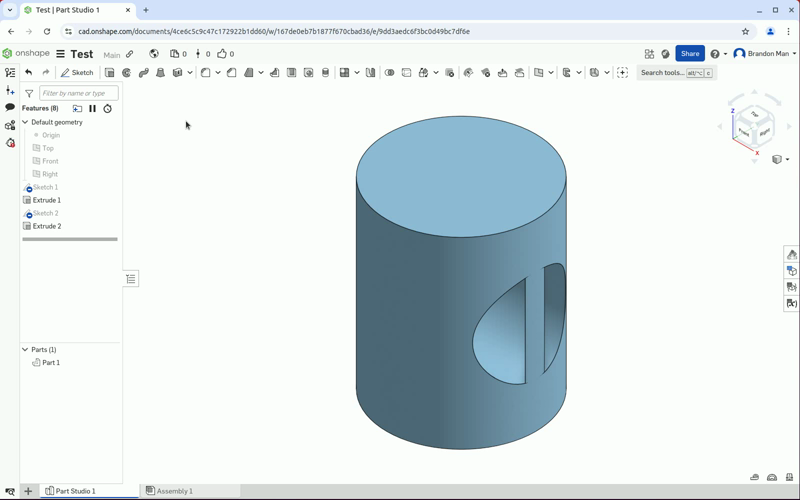
mouse_move(73, 189)
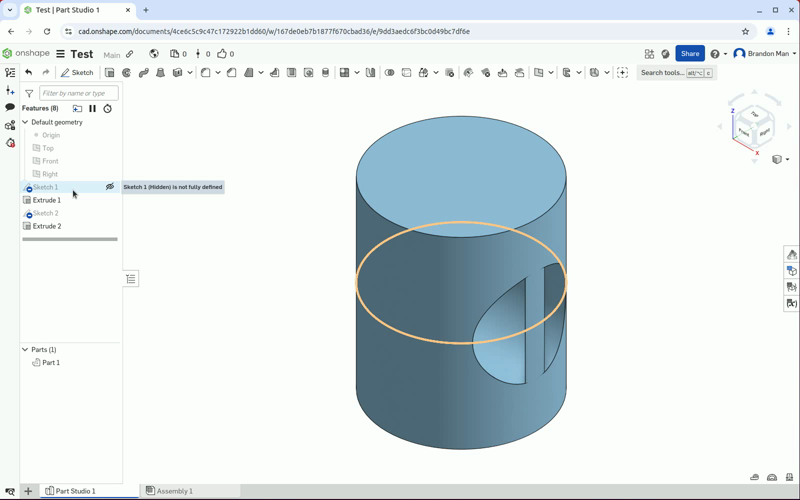
click(73, 189)